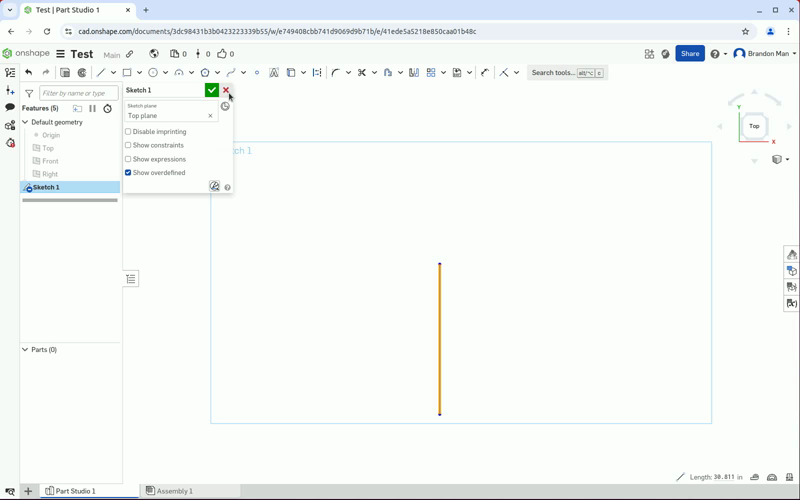
key(shift+h)
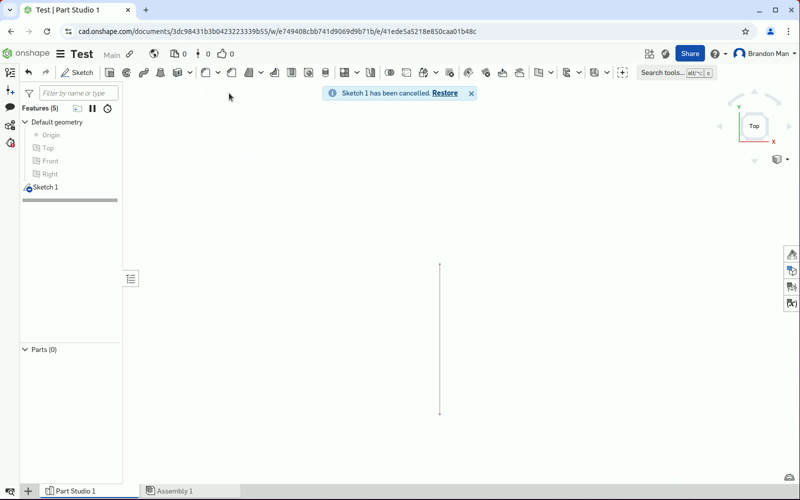
key(shift+s)
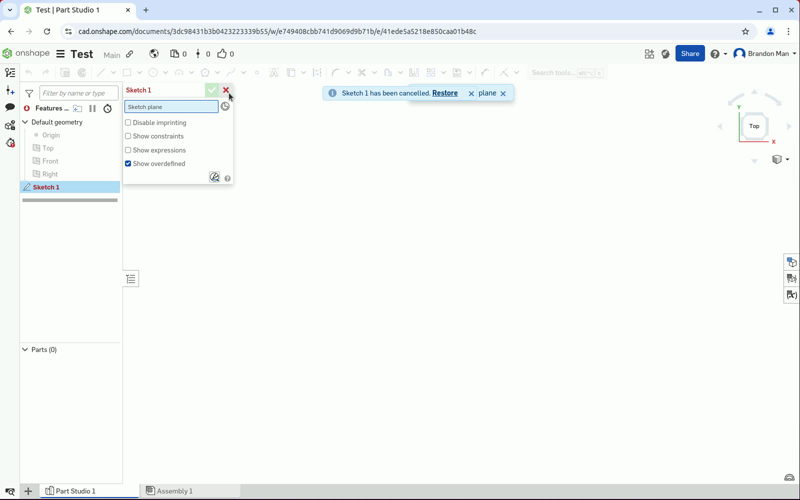
mouse_move(73, 150)
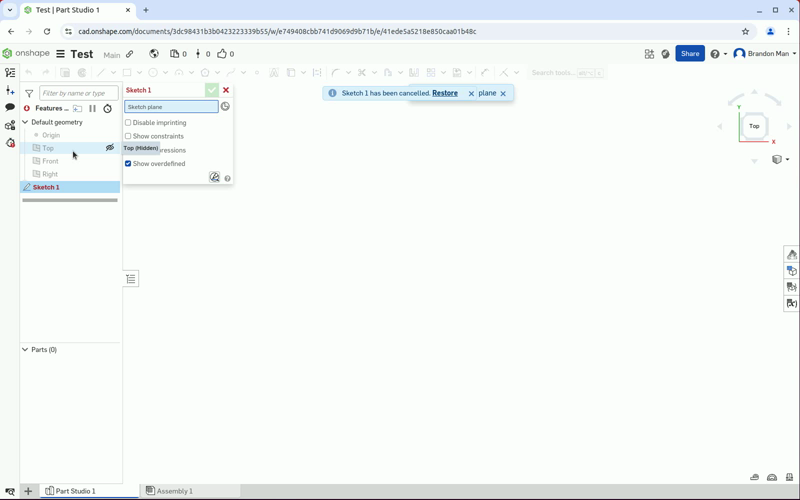
click(73, 150)
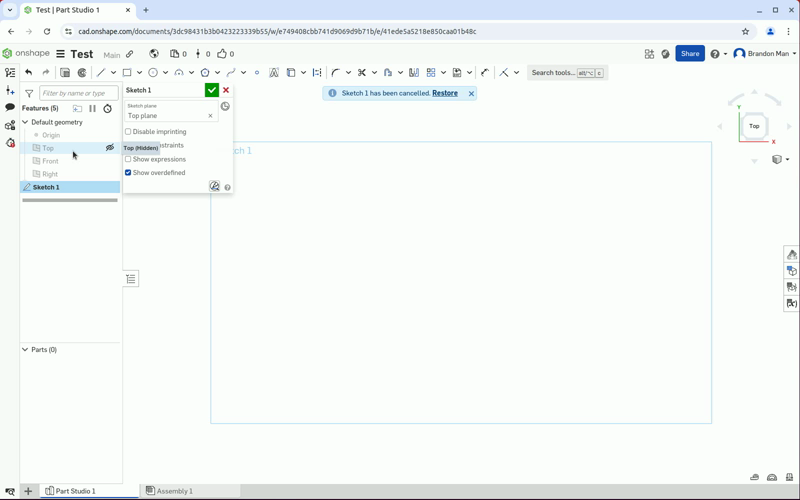
mouse_move(73, 352)
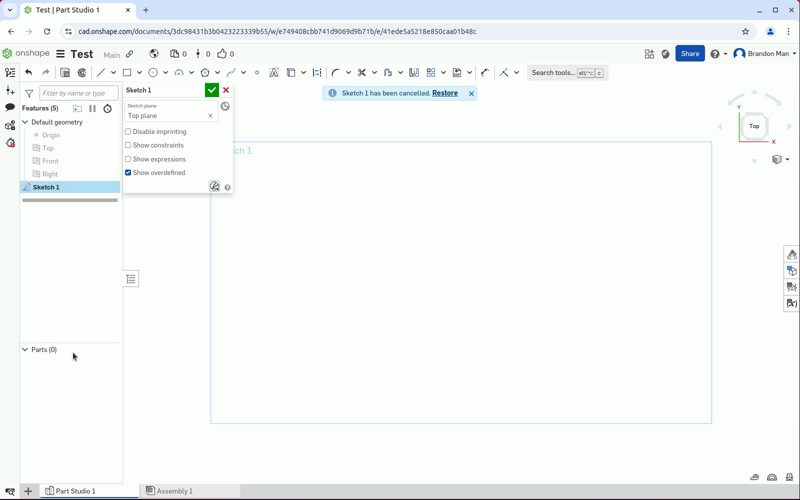
key(y)
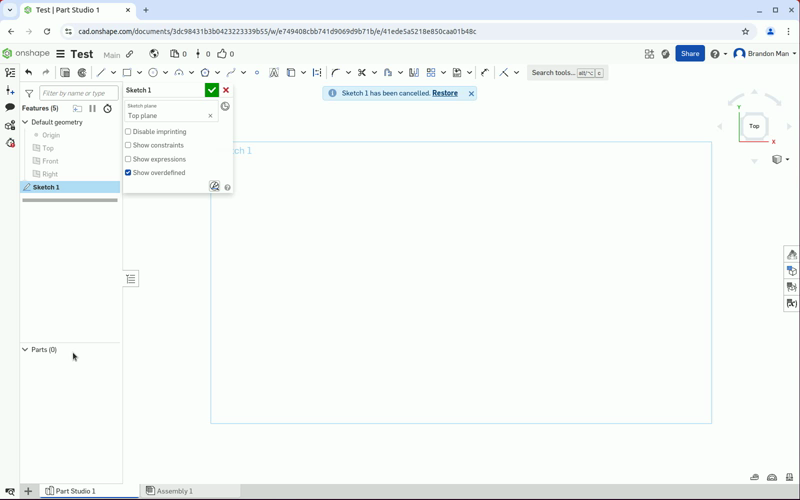
key(c)
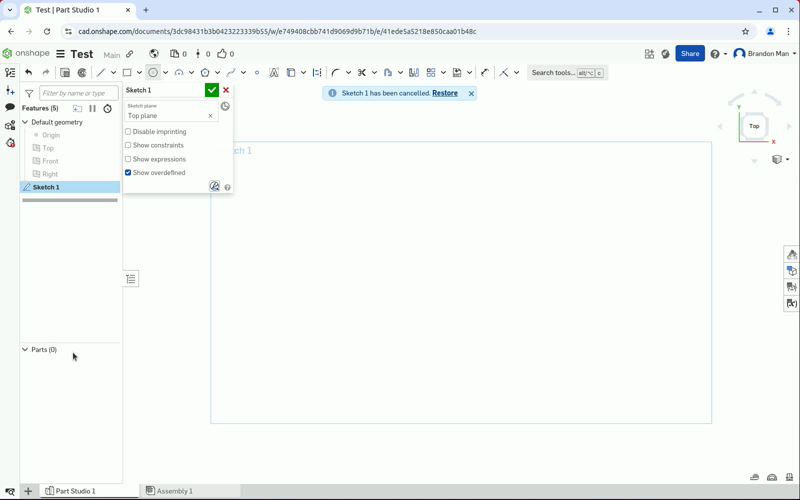
key_down(shift)
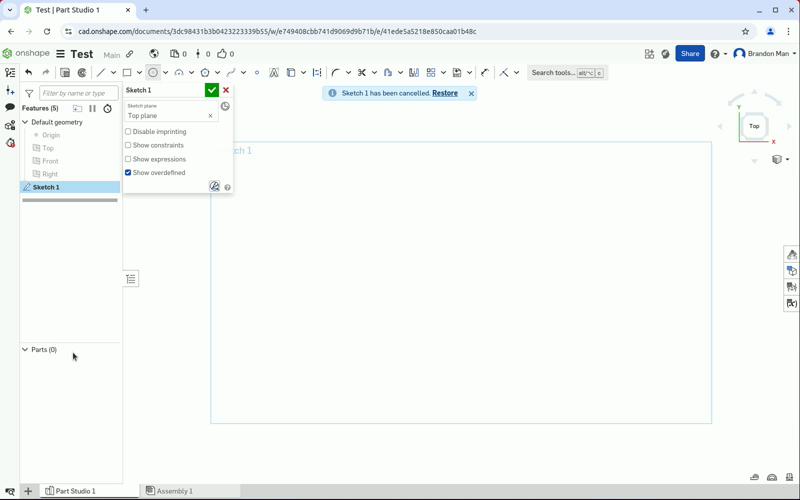
mouse_move(460, 282)
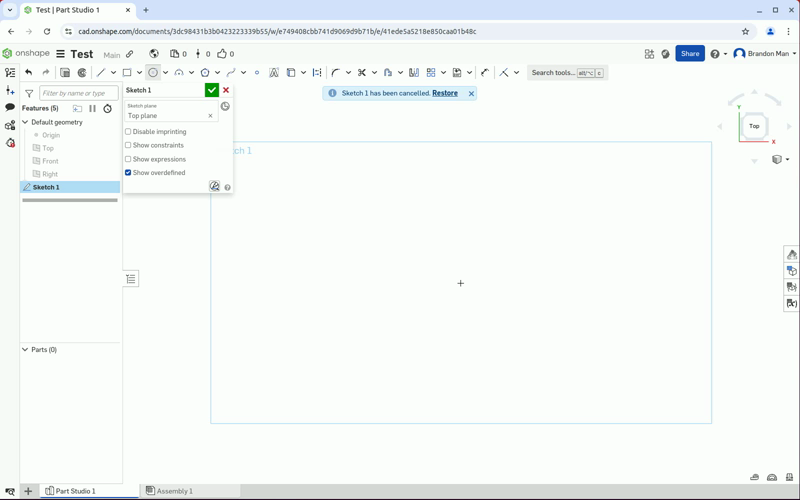
click(460, 282)
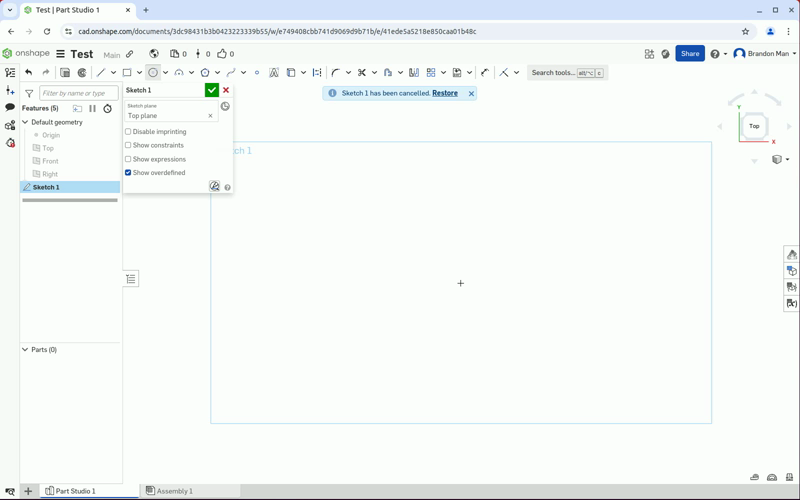
key_up(shift)
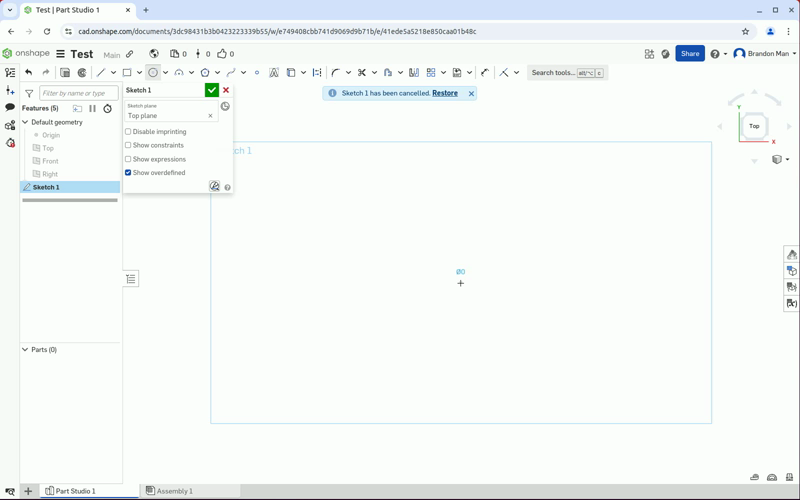
mouse_move(533, 282)
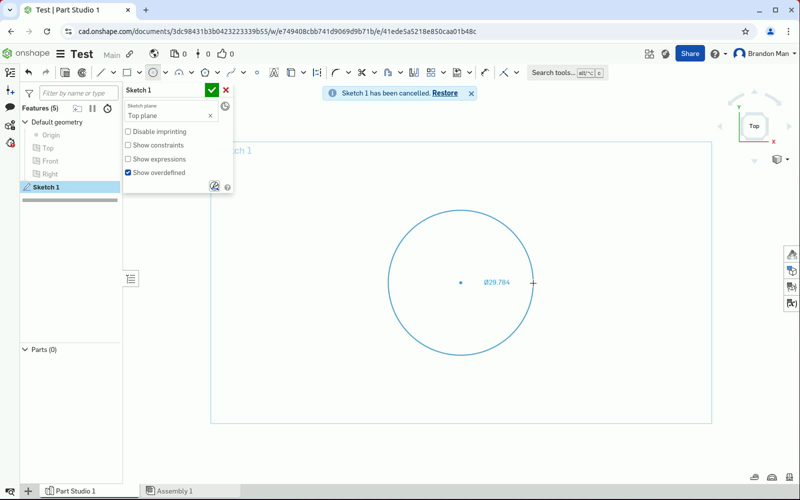
click(533, 282)
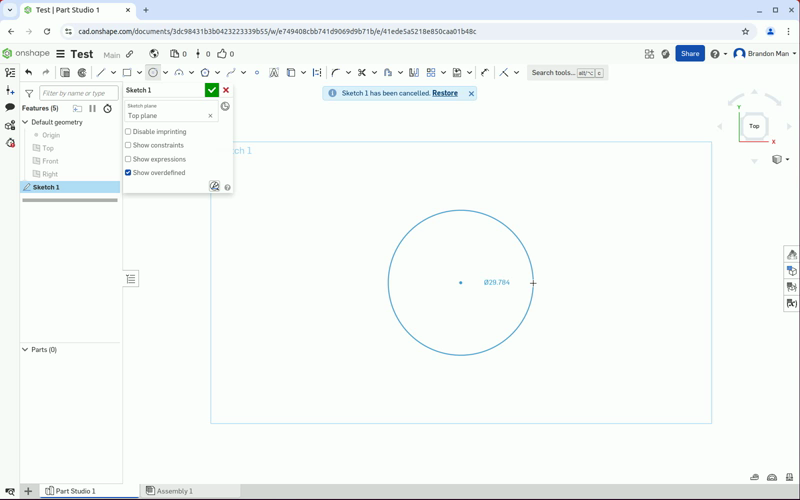
key(esc)
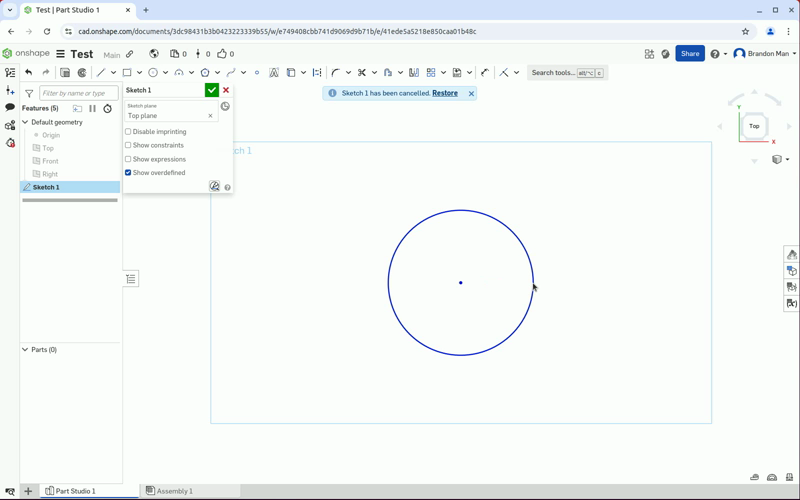
mouse_move(480, 235)
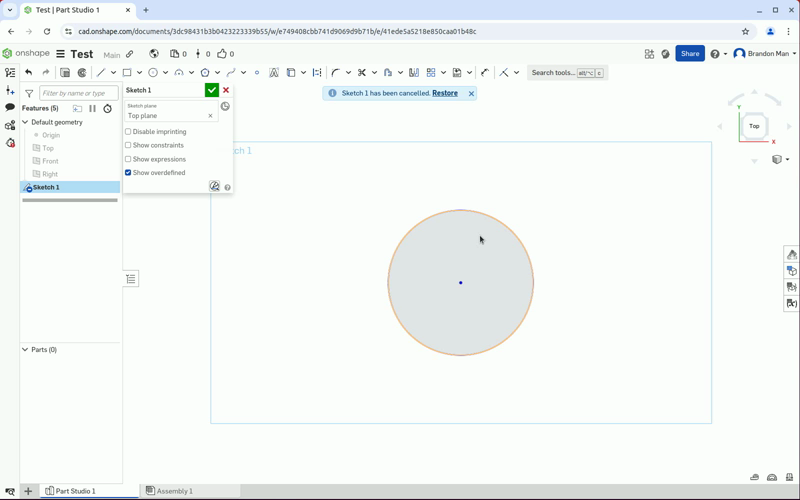
click(480, 235)
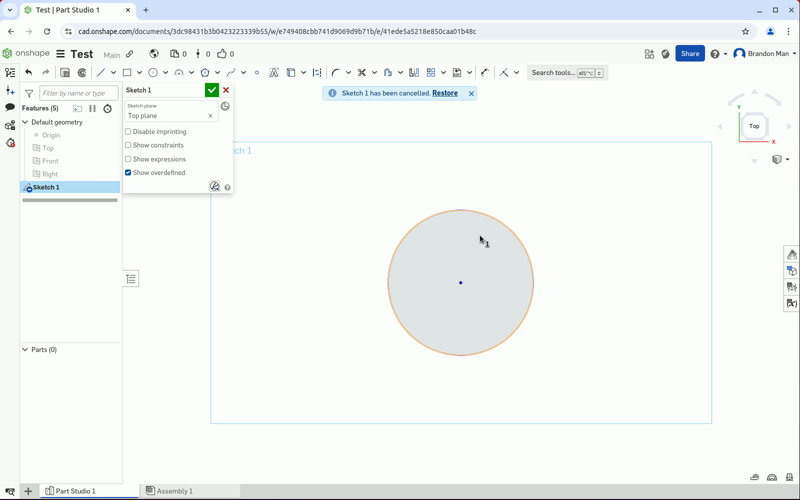
mouse_move(73, 352)
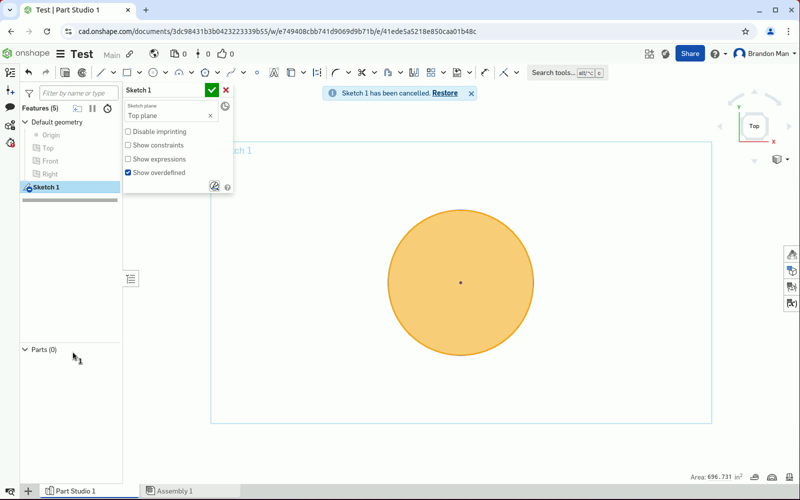
key(shift+y)
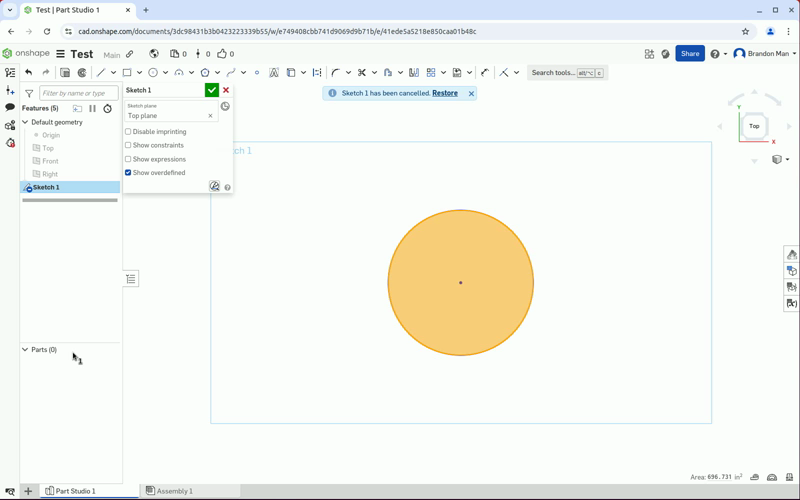
key(shift+e)
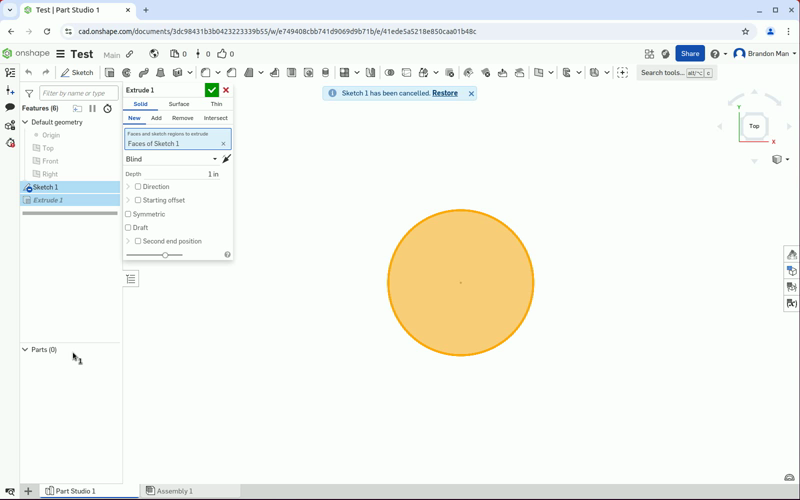
mouse_move(143, 106)
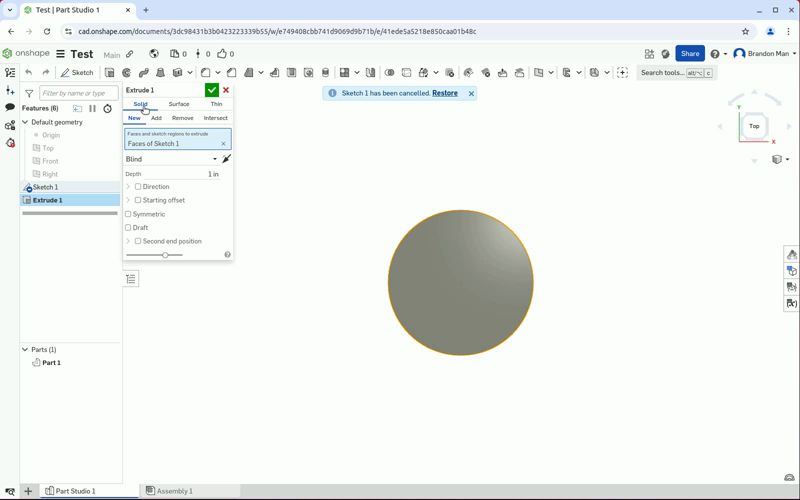
click(143, 106)
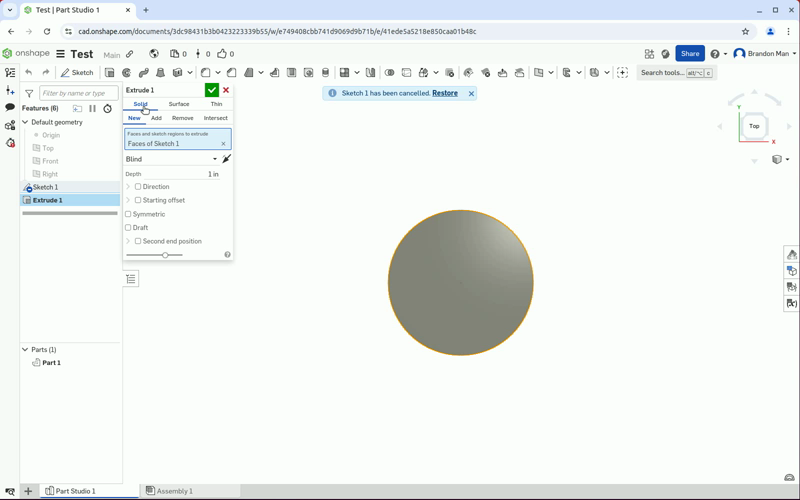
mouse_move(137, 120)
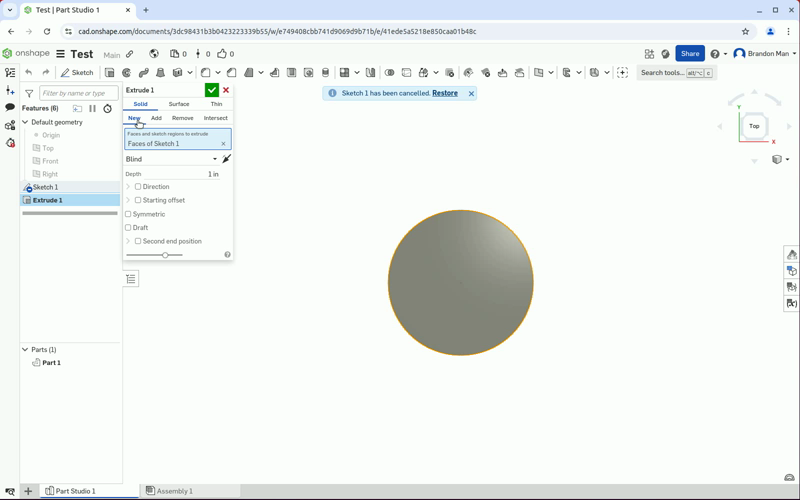
click(137, 120)
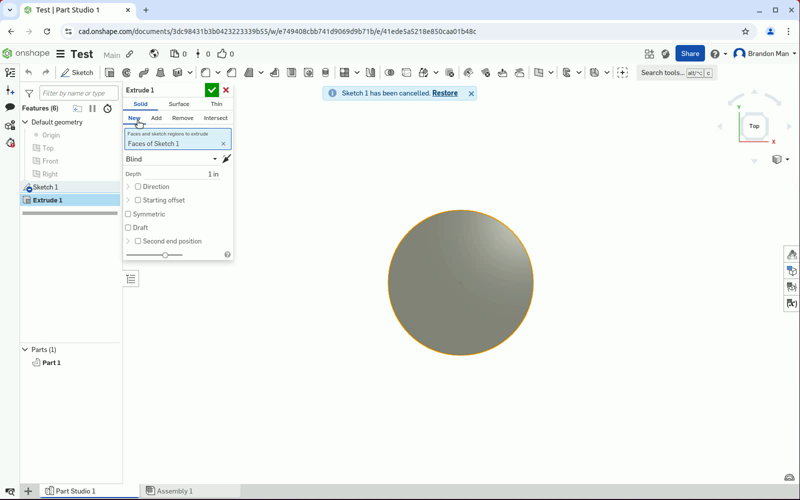
key(tab, 4)
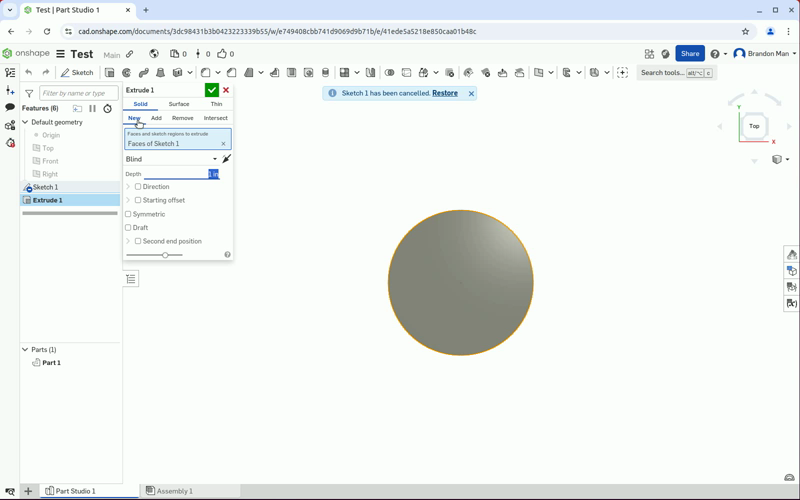
text(8.184)
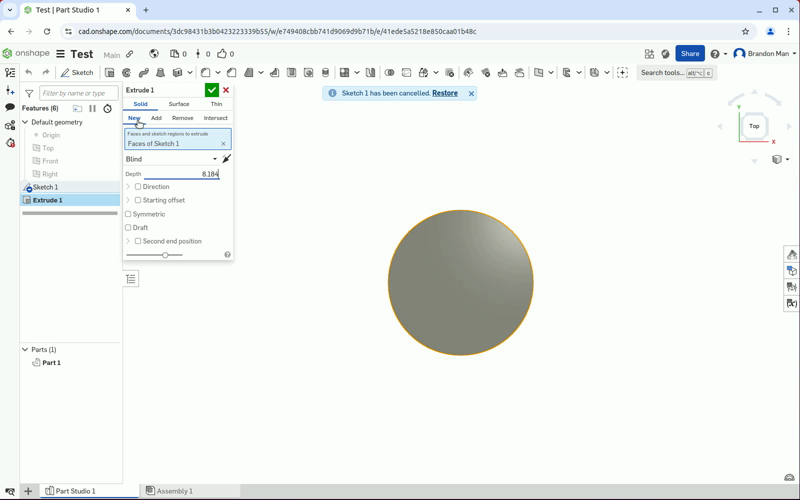
key(enter)
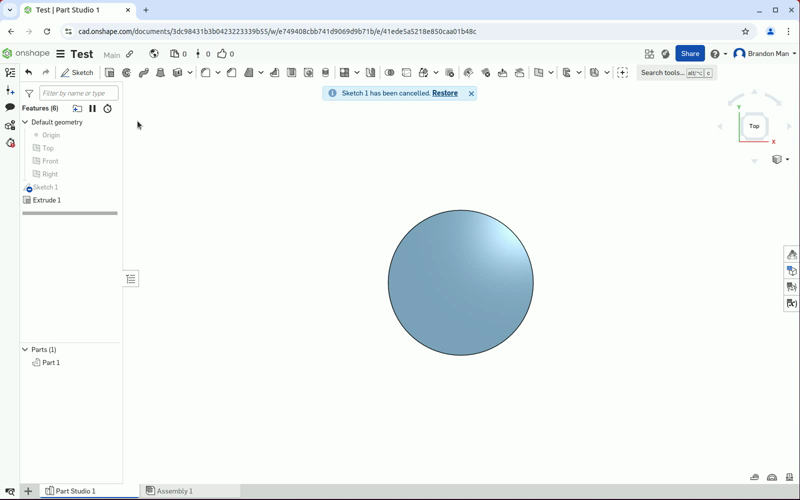
key(shift+h)
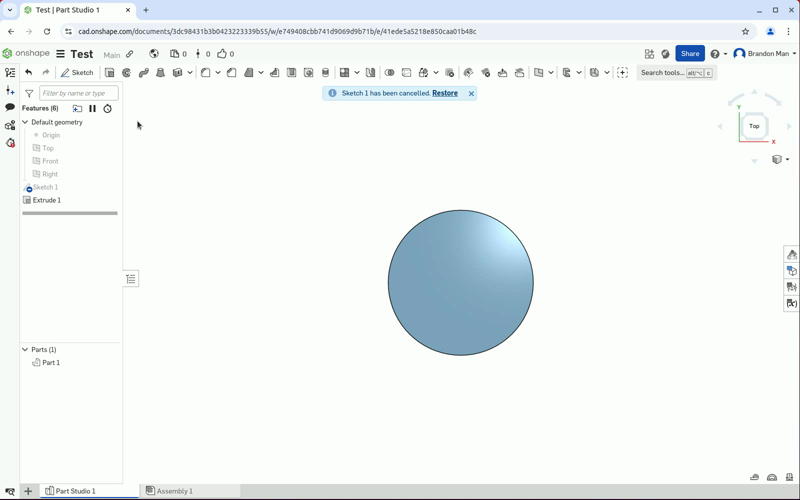
key(shift+h)
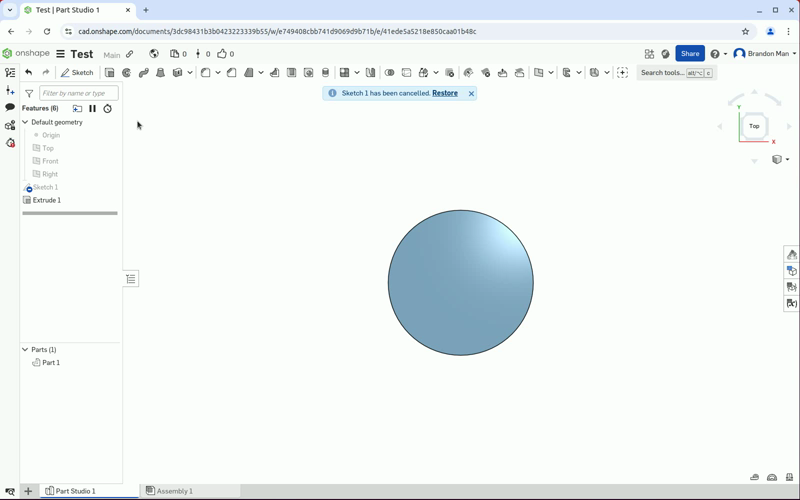
mouse_move(73, 189)
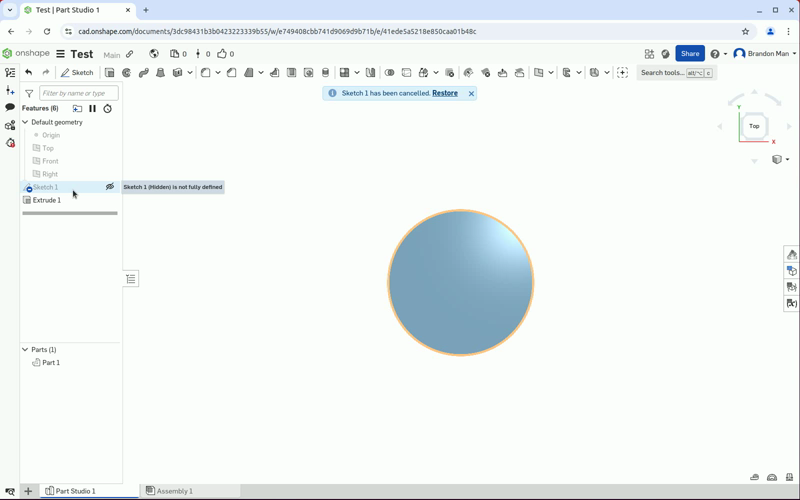
click(73, 189)
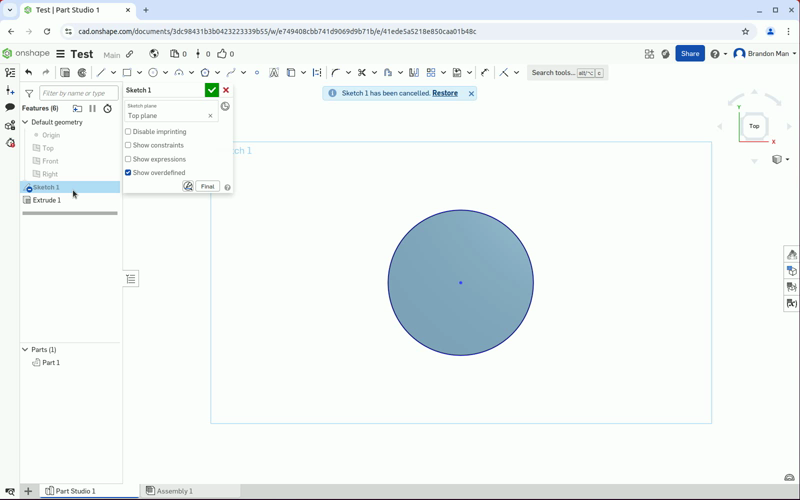
mouse_move(229, 92)
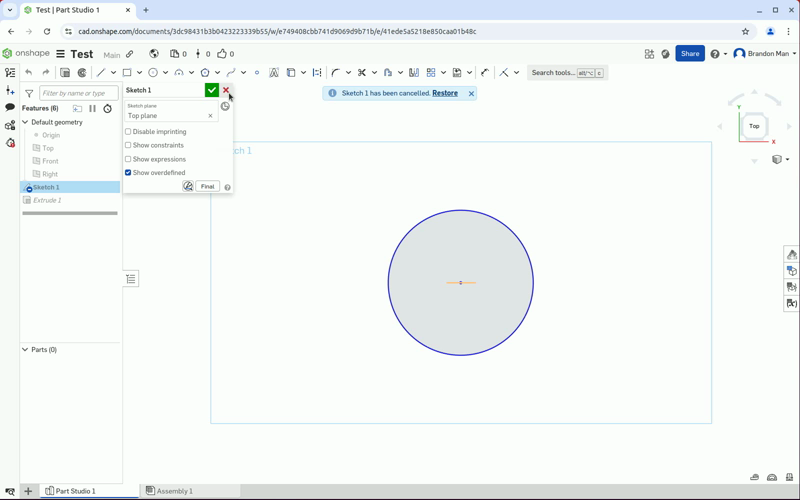
click(229, 92)
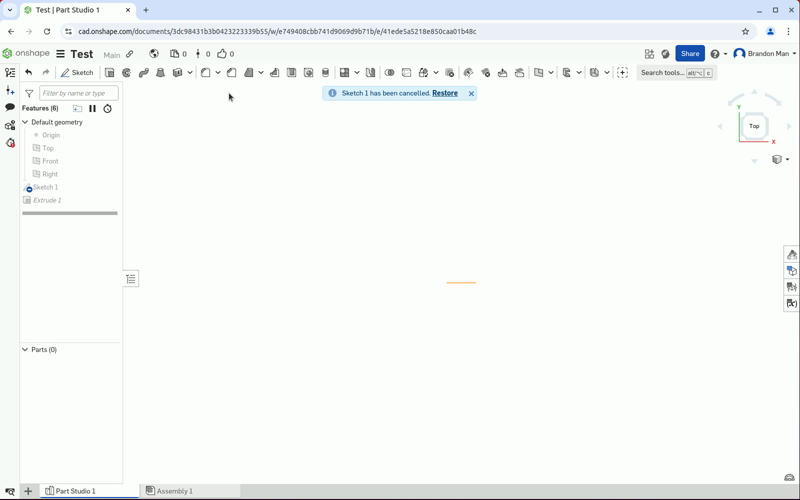
mouse_move(541, 75)
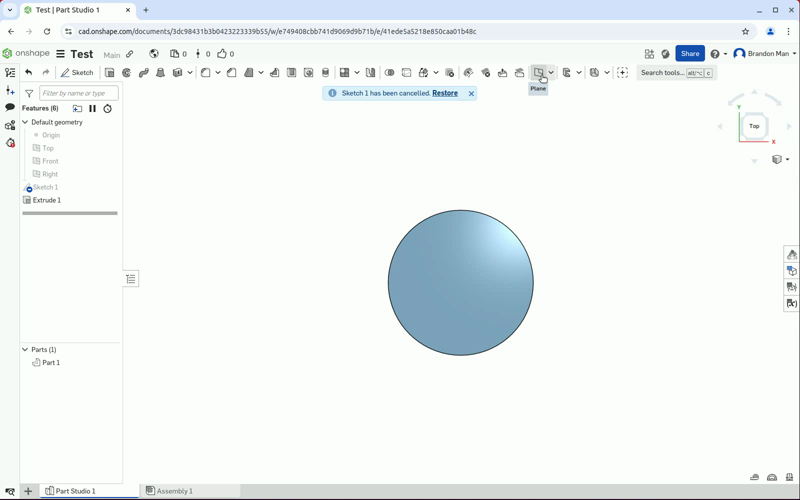
click(541, 75)
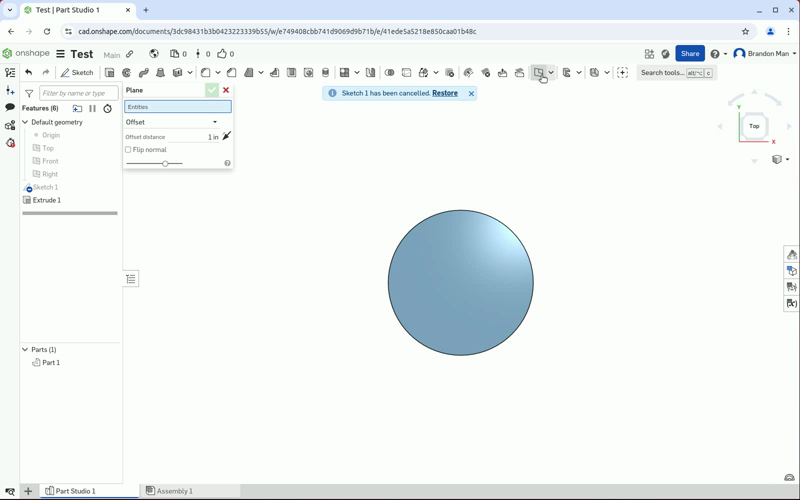
mouse_move(73, 150)
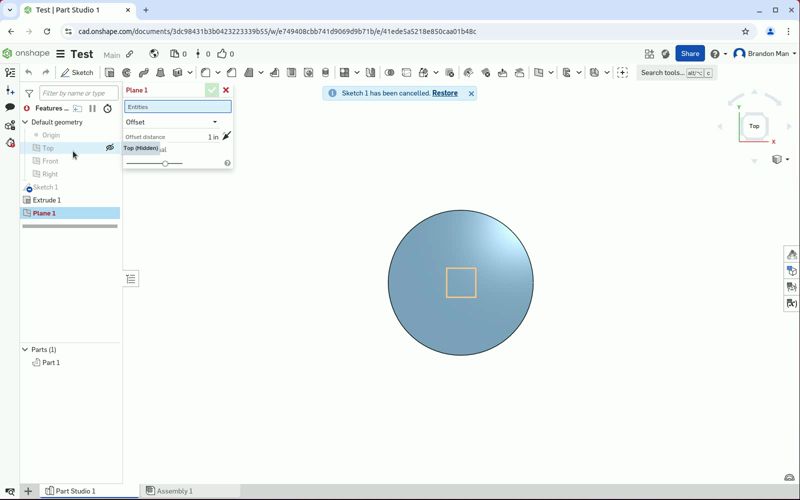
click(73, 150)
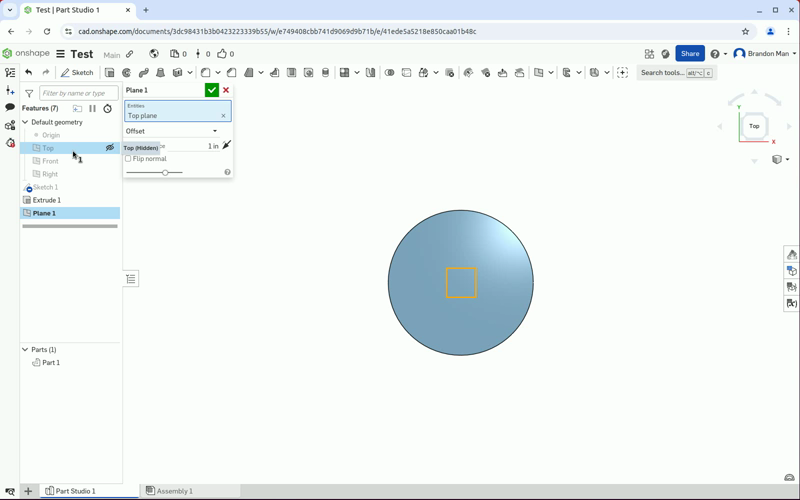
key(tab, 2)
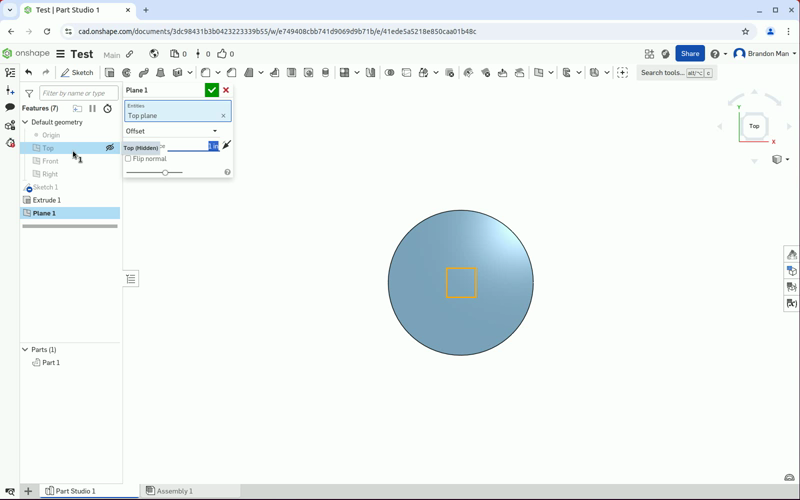
text(8.196)
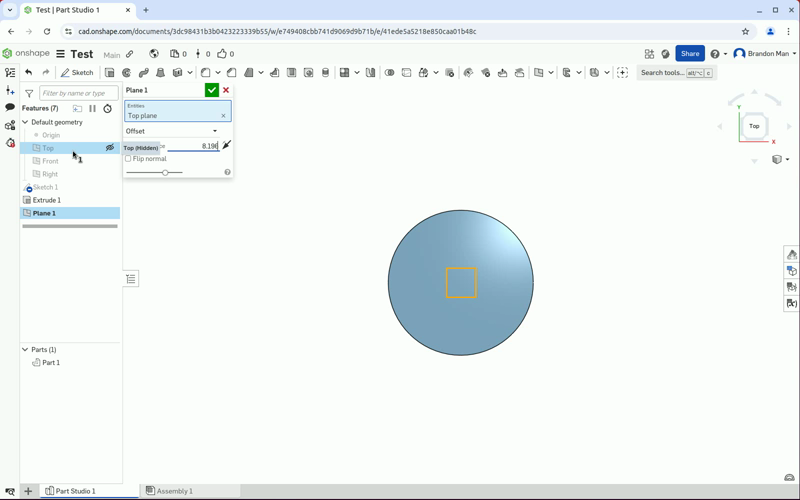
key(enter, 2)
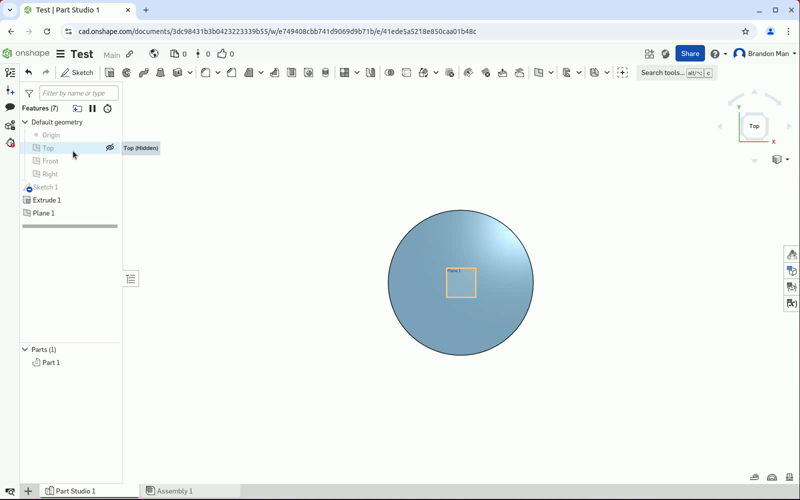
key(shift+s)
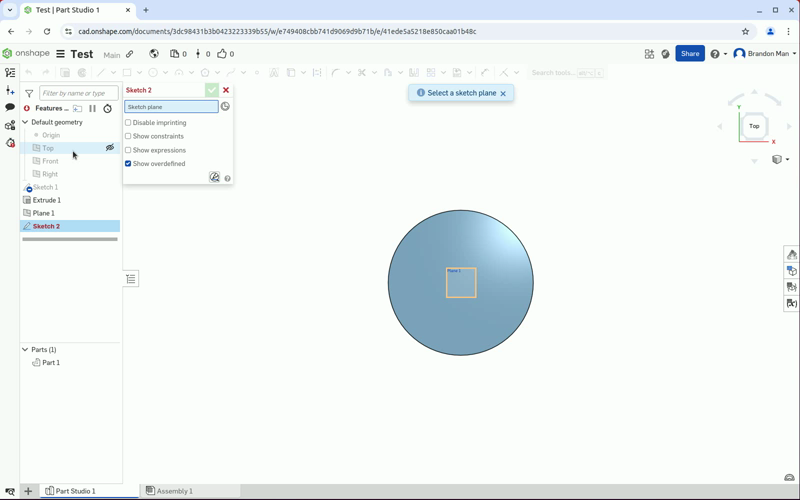
mouse_move(73, 215)
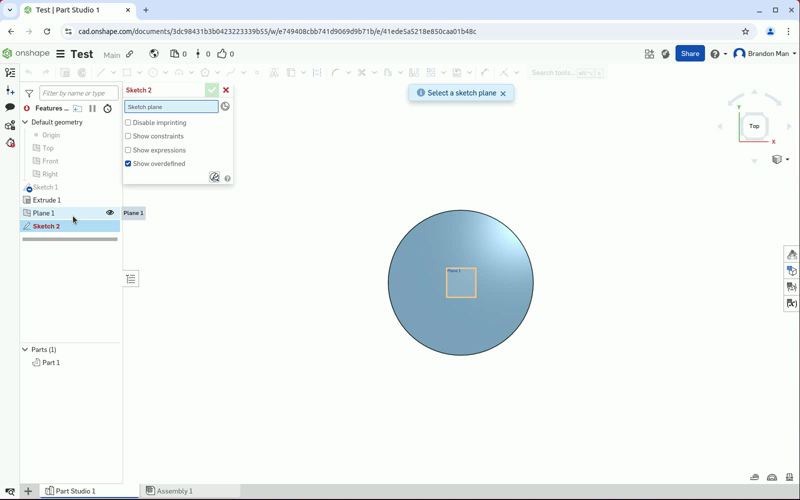
click(73, 215)
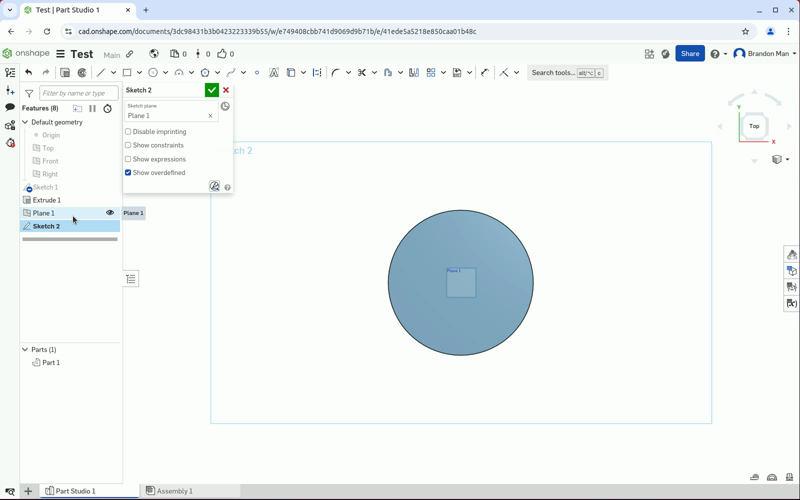
mouse_move(73, 352)
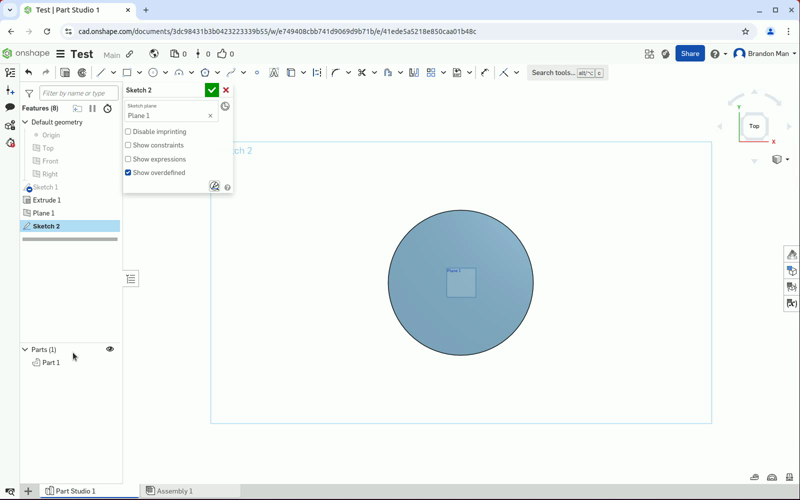
key(y)
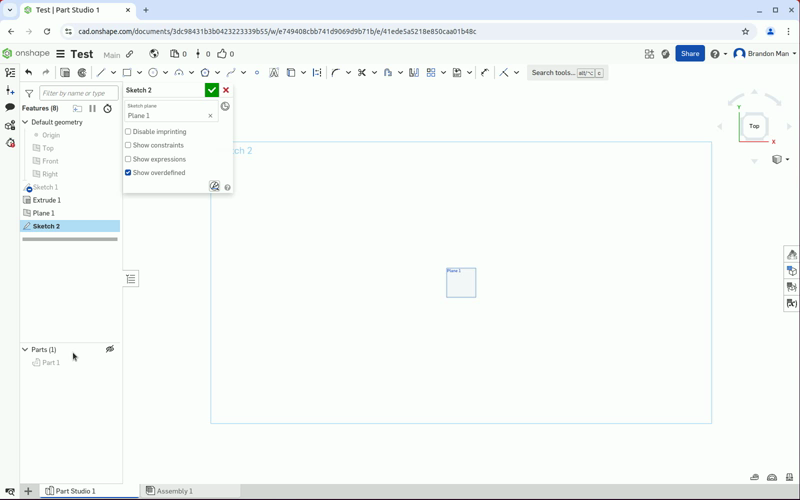
key(c)
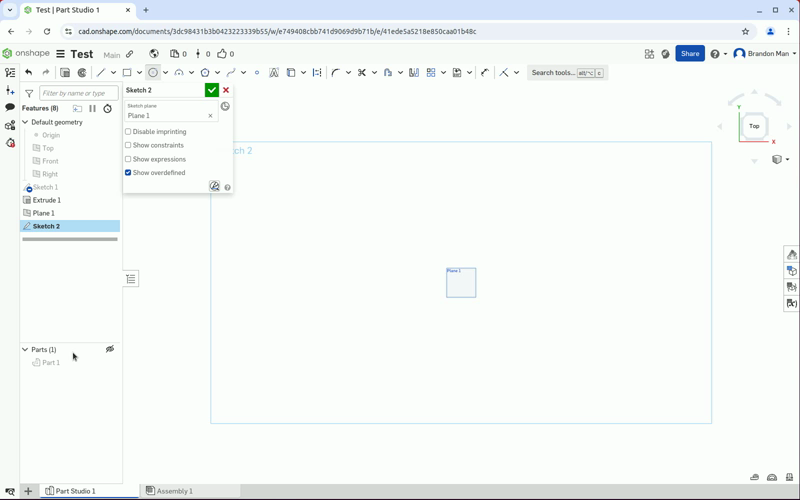
key_down(shift)
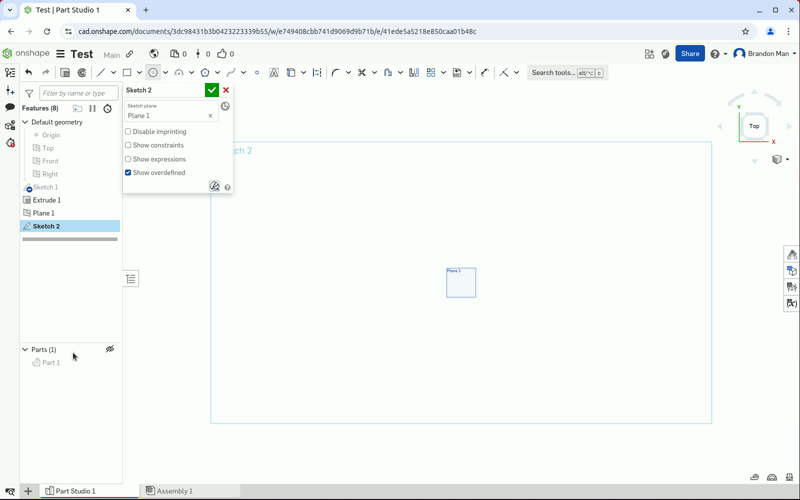
mouse_move(460, 282)
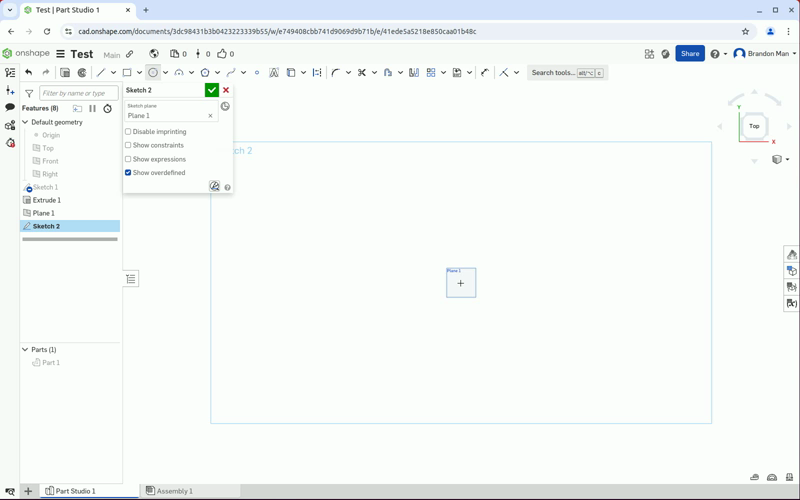
click(460, 282)
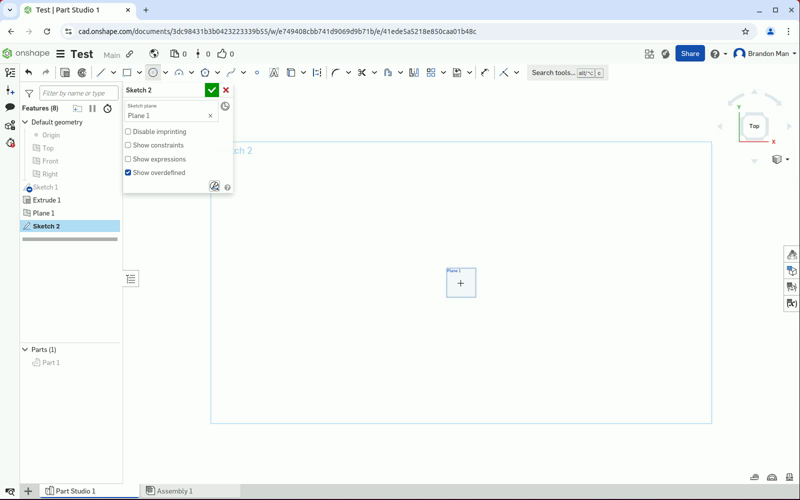
key_up(shift)
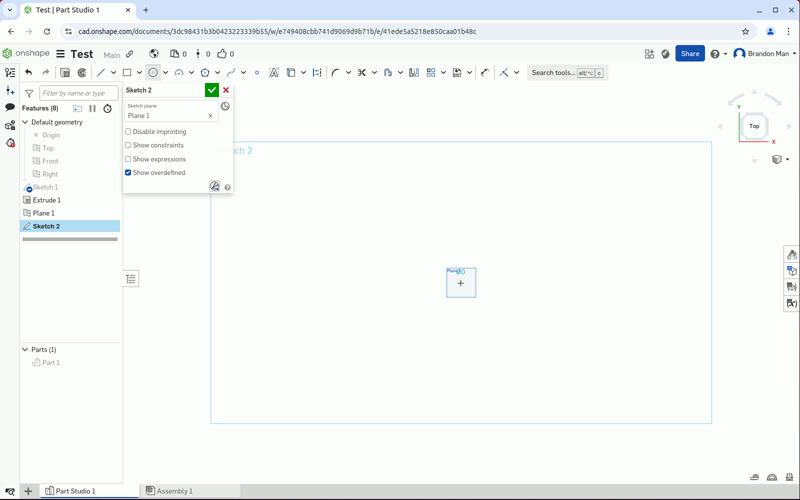
mouse_move(511, 282)
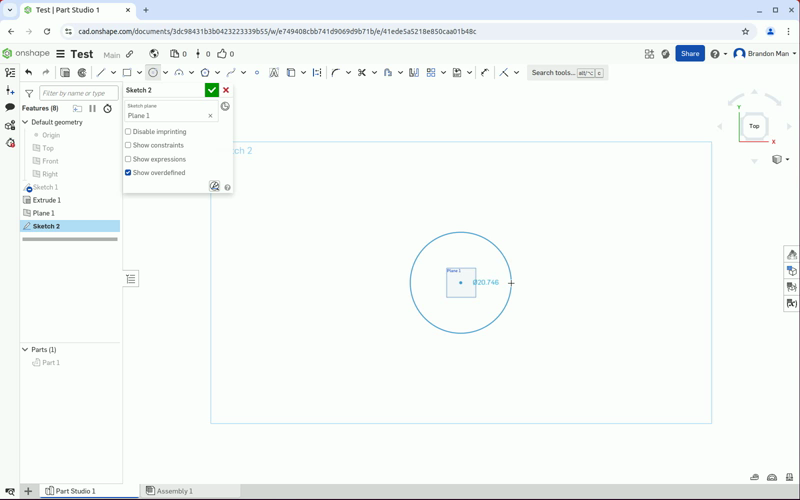
click(511, 282)
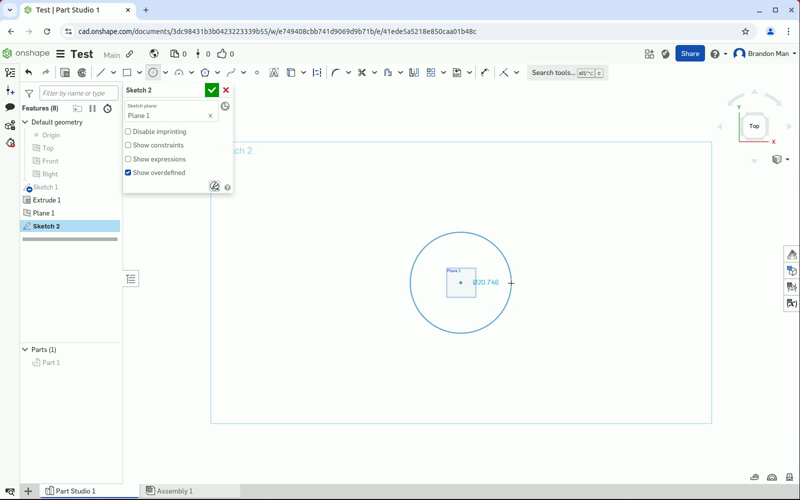
key(esc)
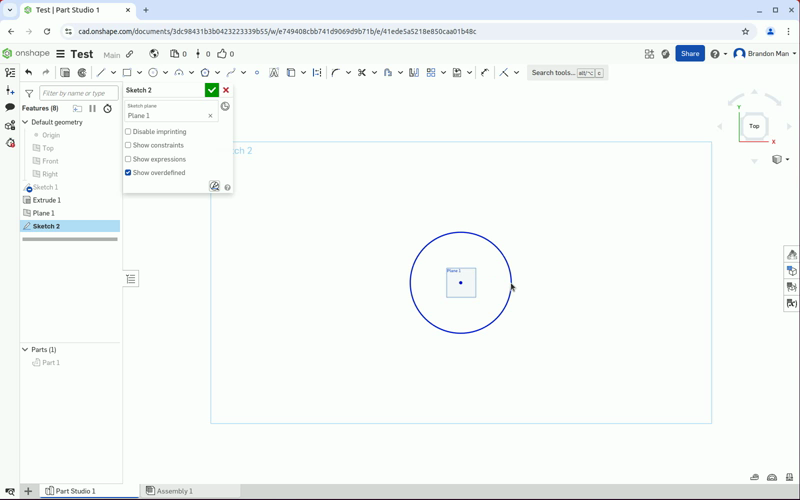
mouse_move(444, 278)
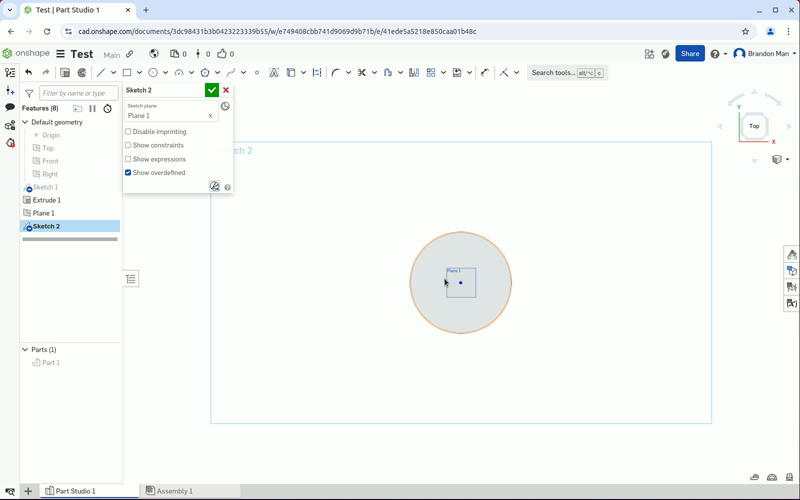
click(444, 278)
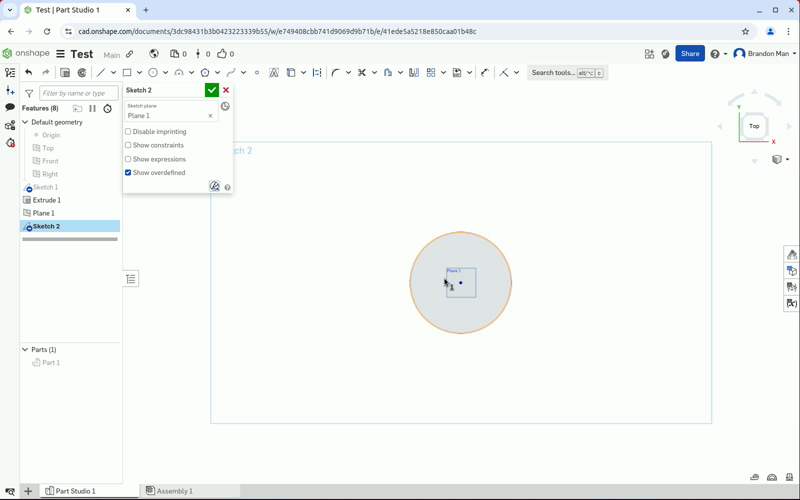
mouse_move(73, 352)
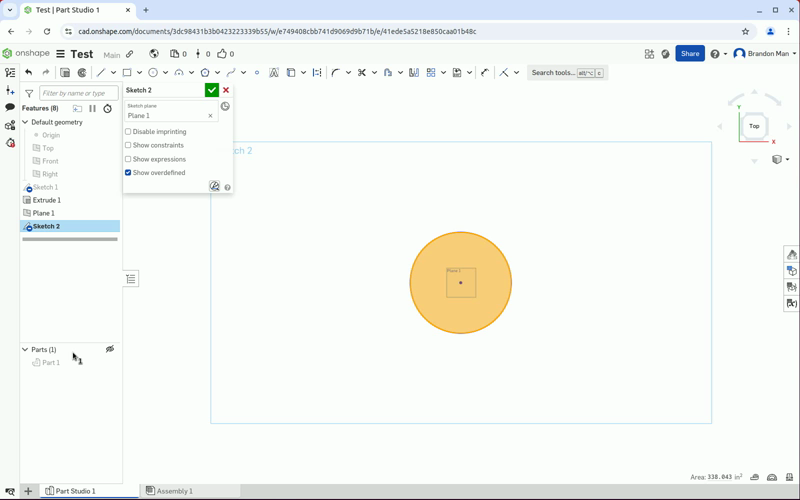
key(shift+y)
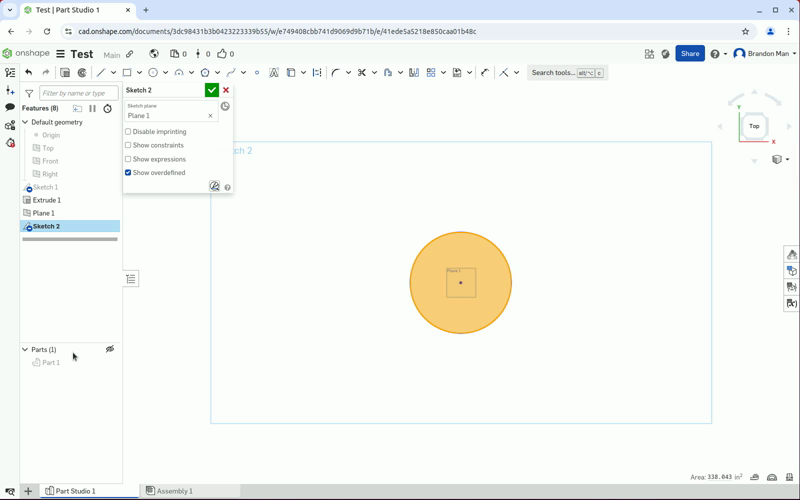
key(shift+e)
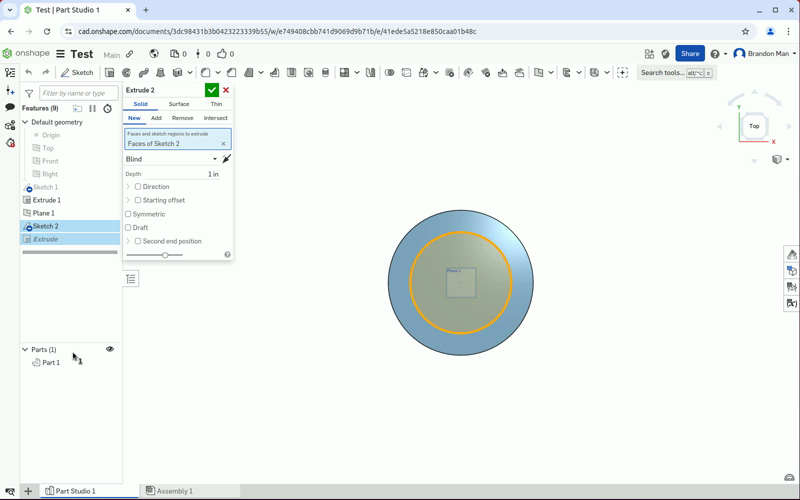
mouse_move(143, 106)
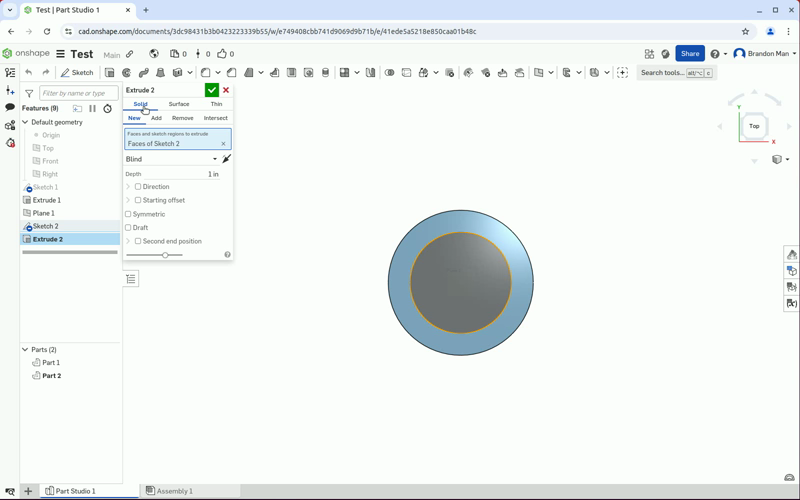
click(143, 106)
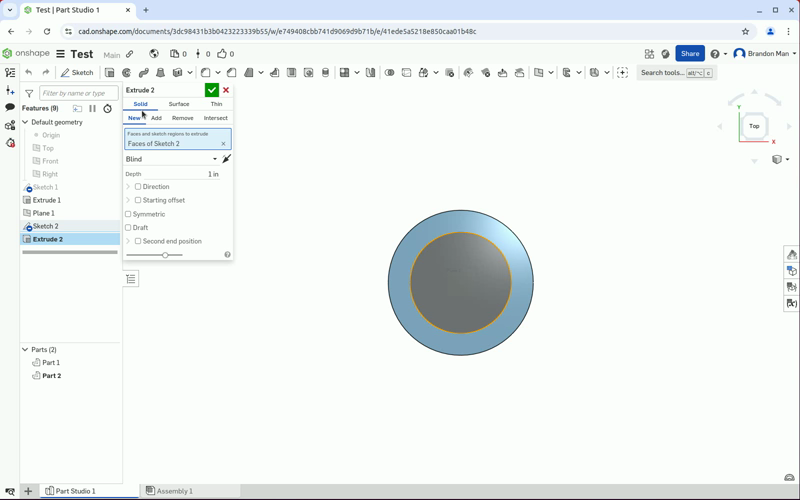
mouse_move(137, 120)
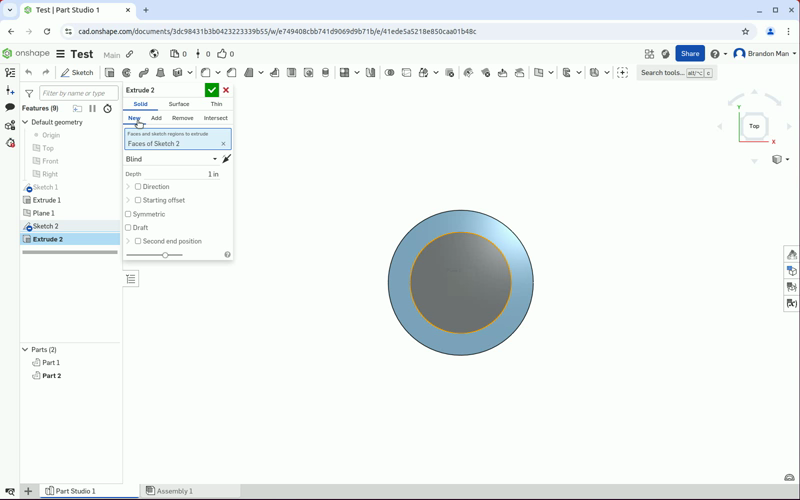
click(137, 120)
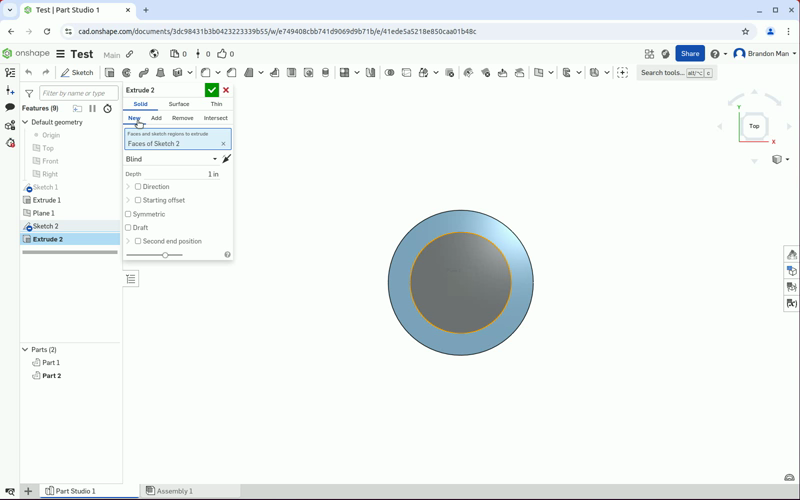
key(tab, 4)
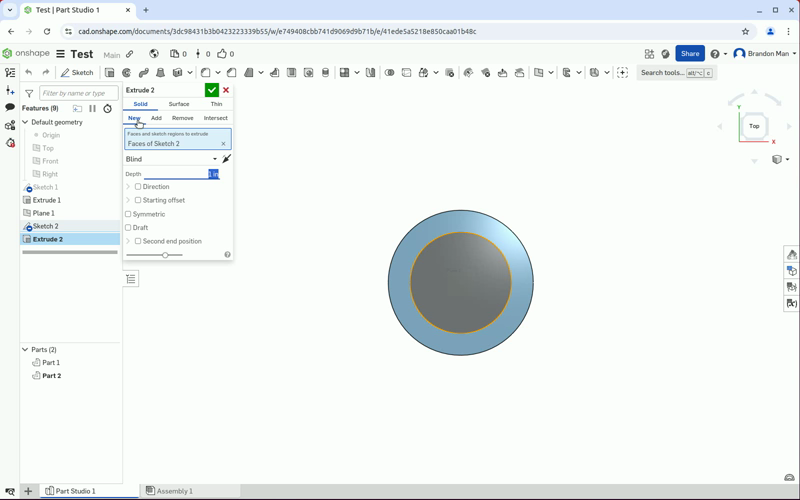
text(11.554)
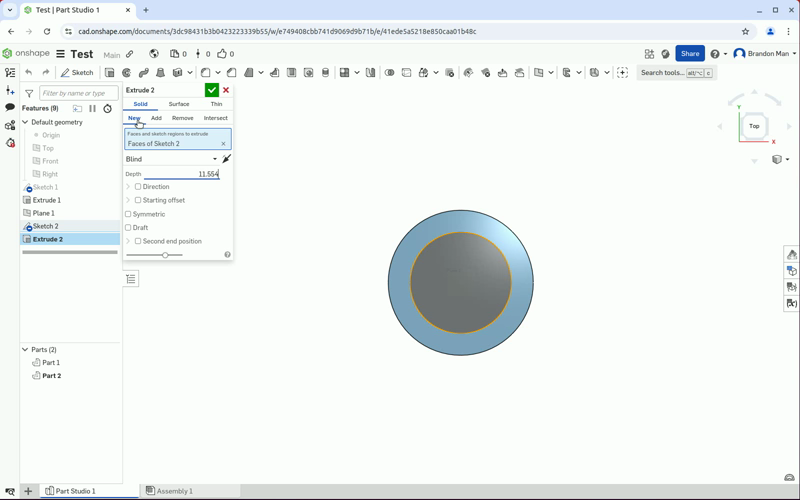
key(enter)
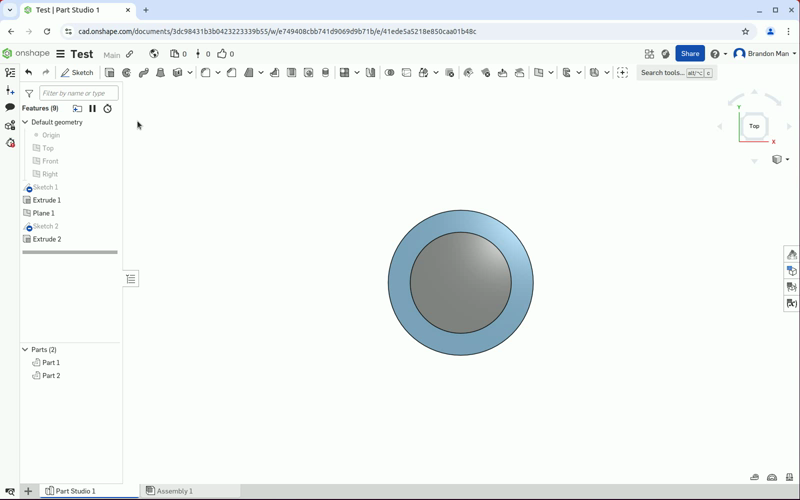
key(shift+h)
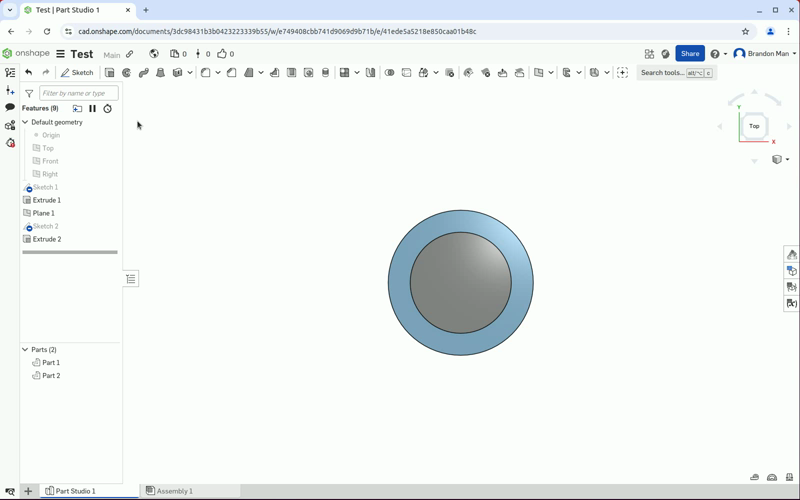
key(shift+h)
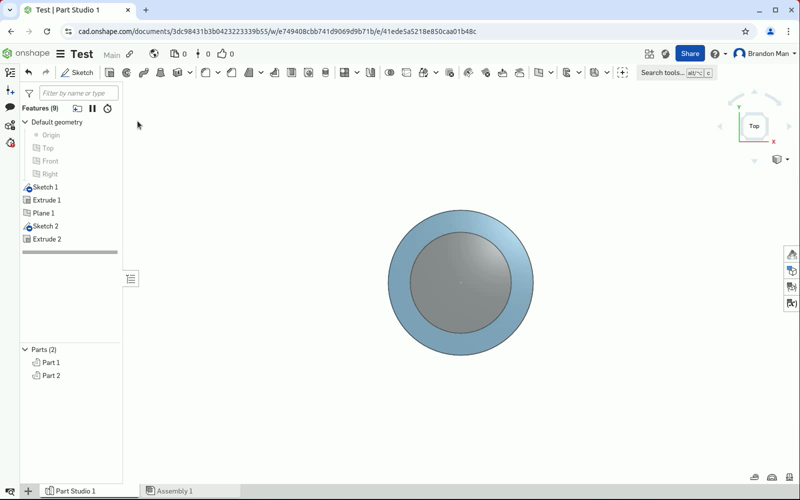
key(shift+7)
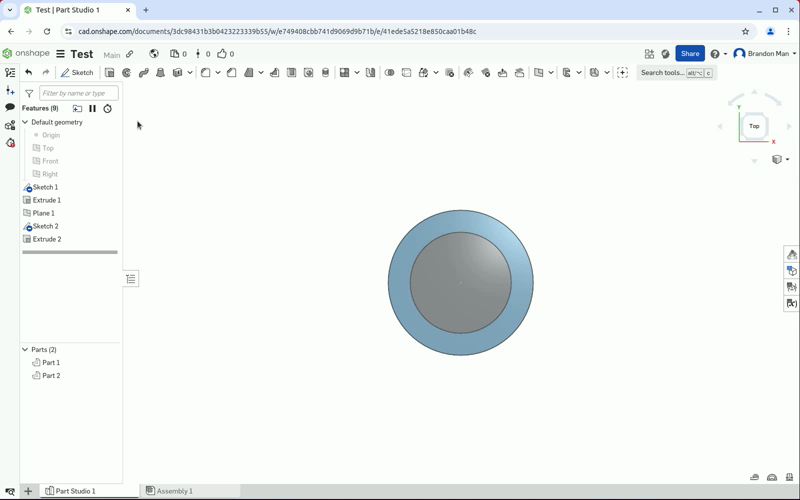
key(up, 3)
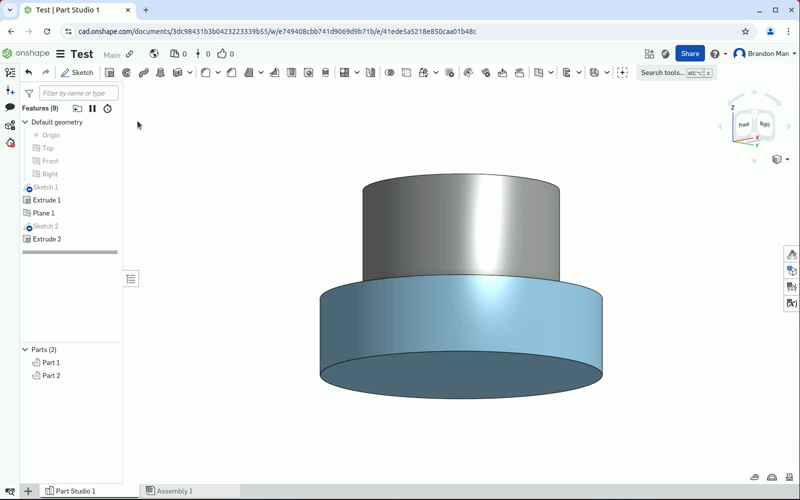
key(left, 3)
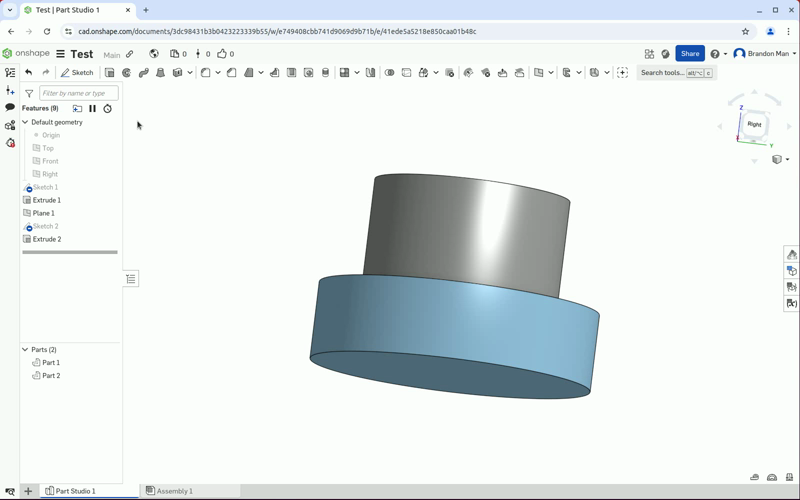
key(right, 3)
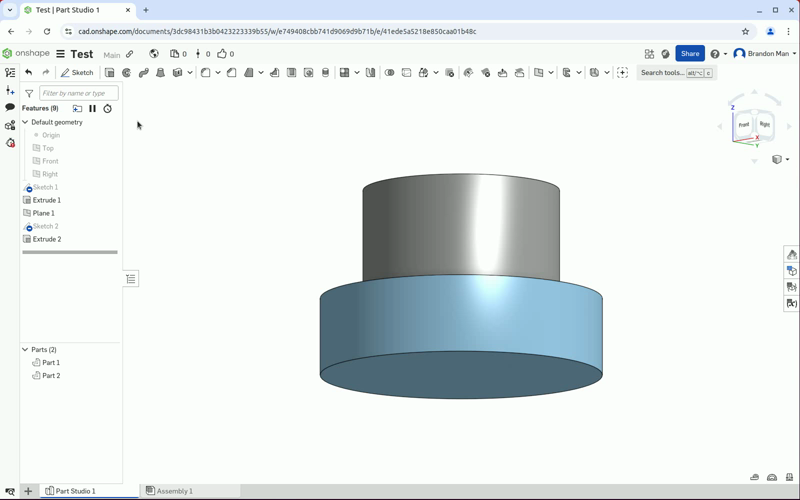
key(down, 3)
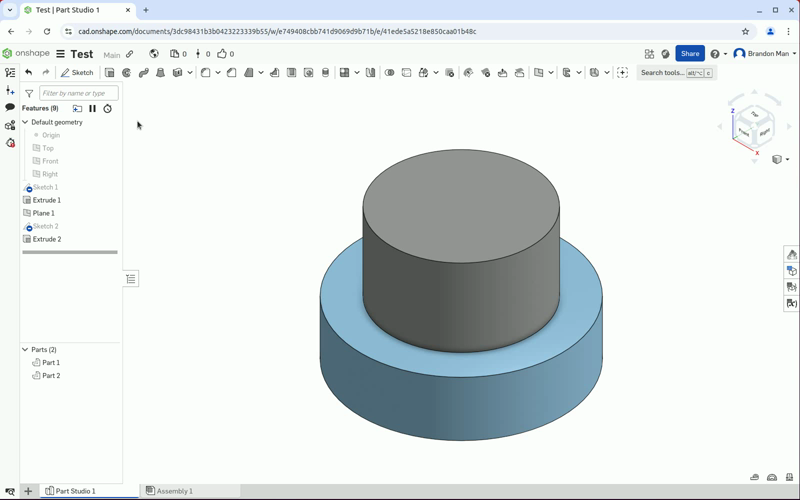
mouse_move(73, 189)
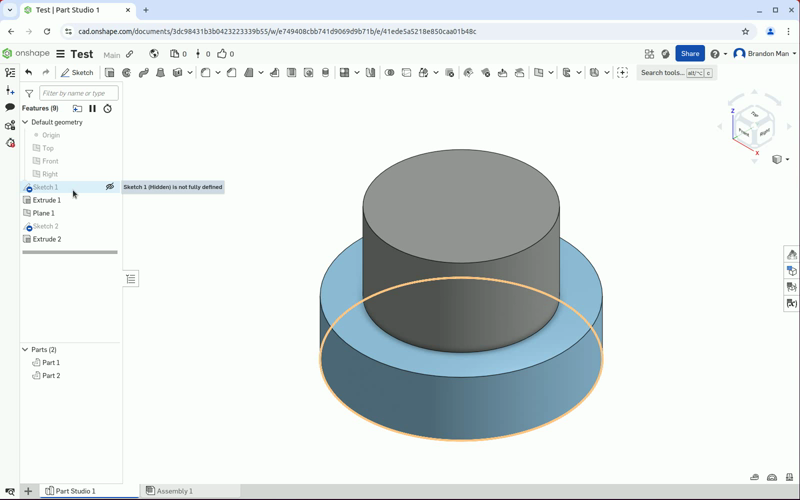
click(73, 189)